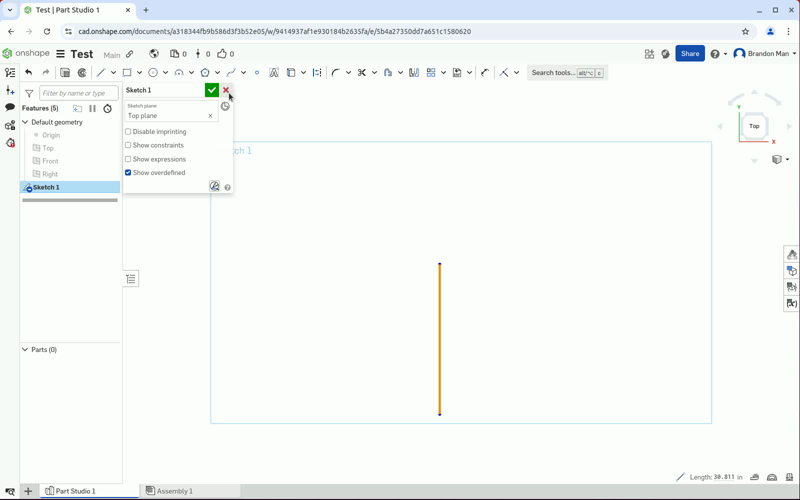
key(shift+h)
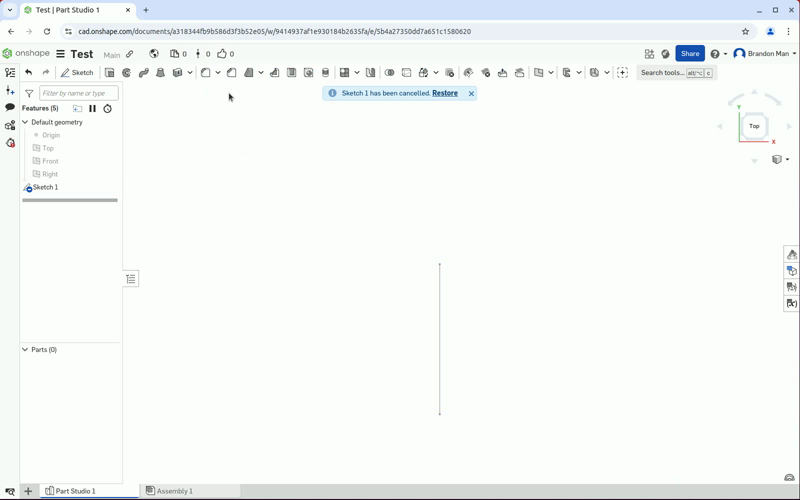
key(shift+s)
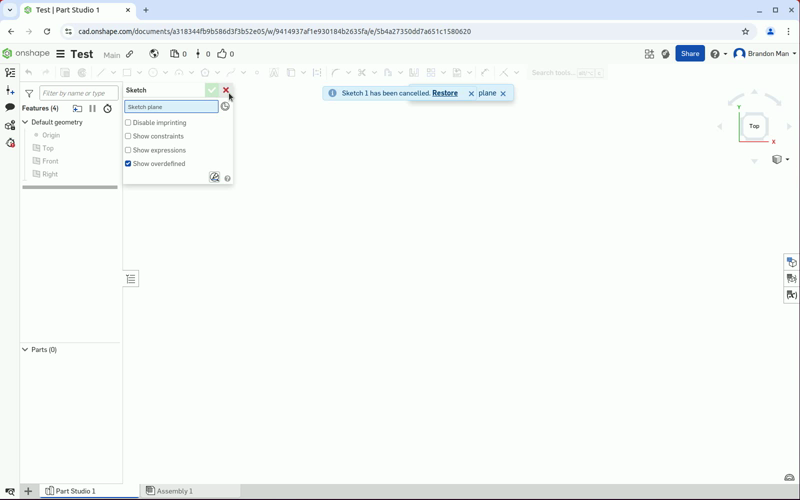
mouse_move(73, 150)
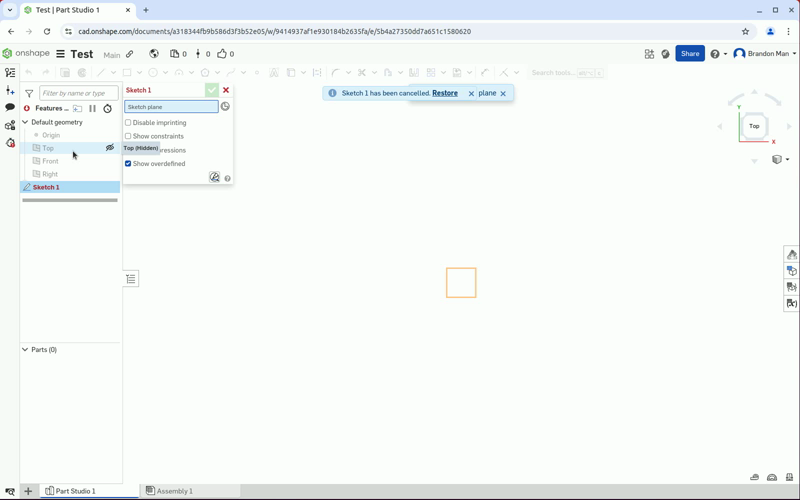
click(73, 150)
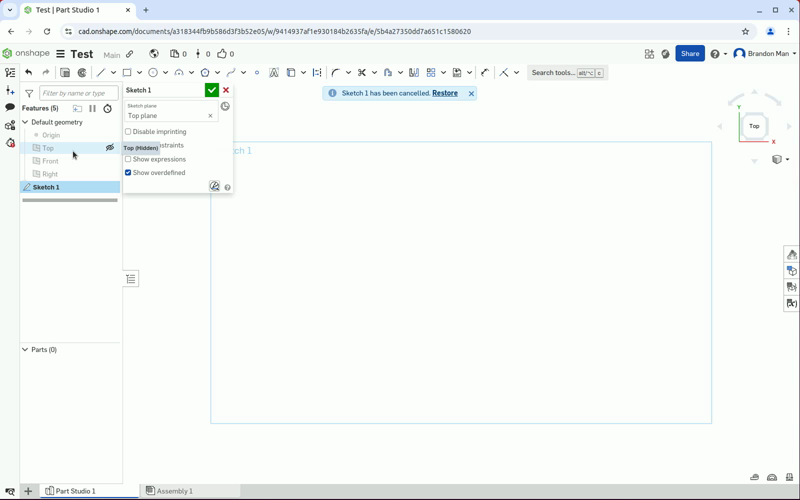
mouse_move(73, 352)
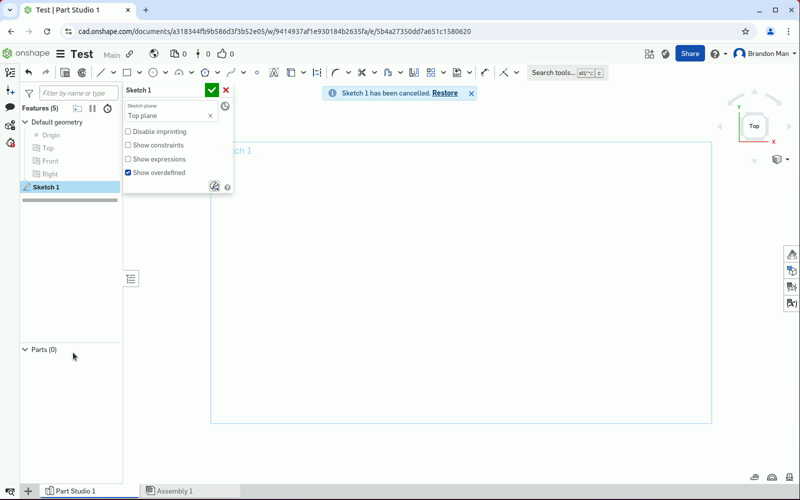
key(y)
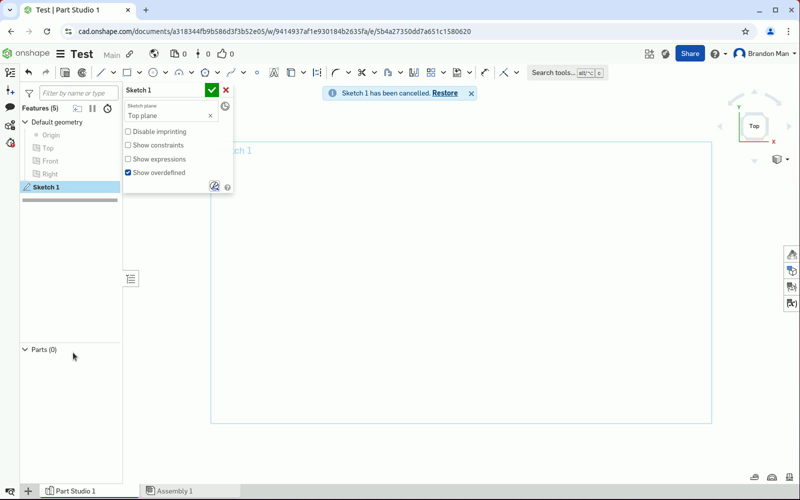
key(l)
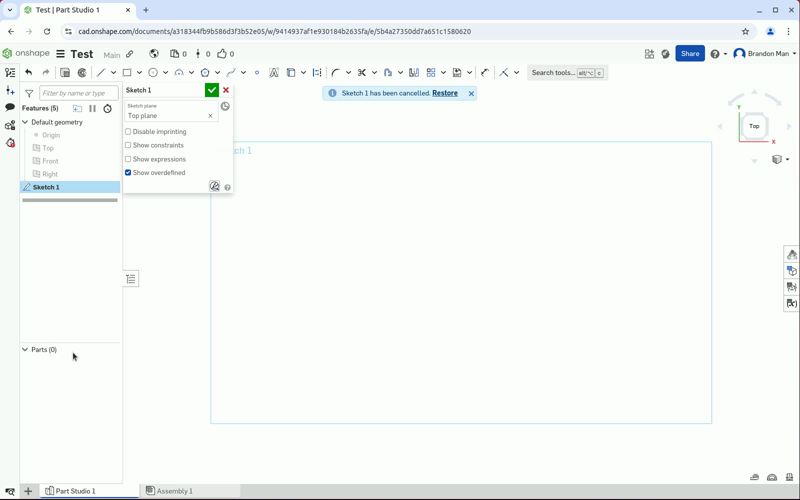
key_down(shift)
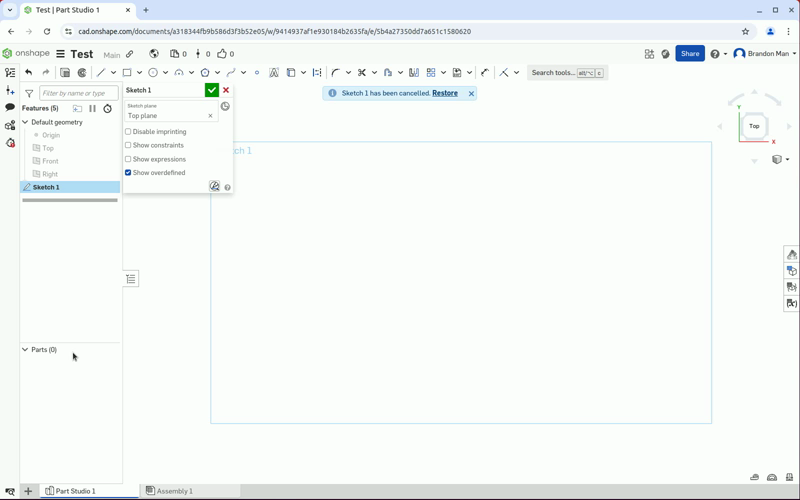
mouse_move(348, 378)
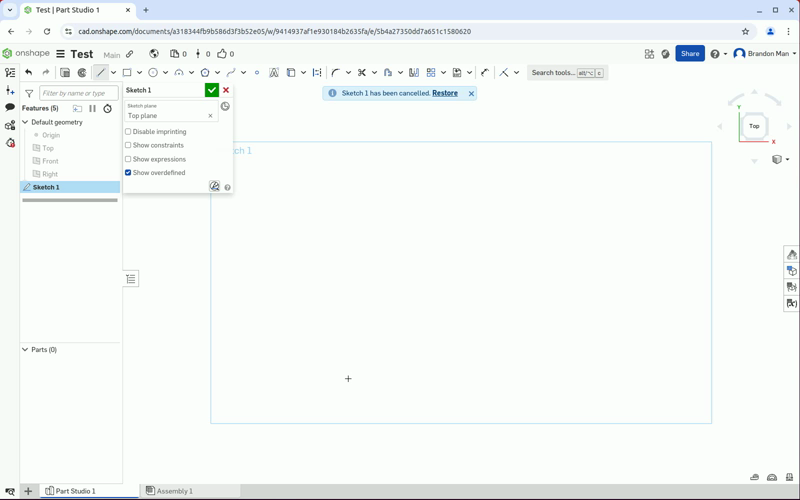
click(348, 378)
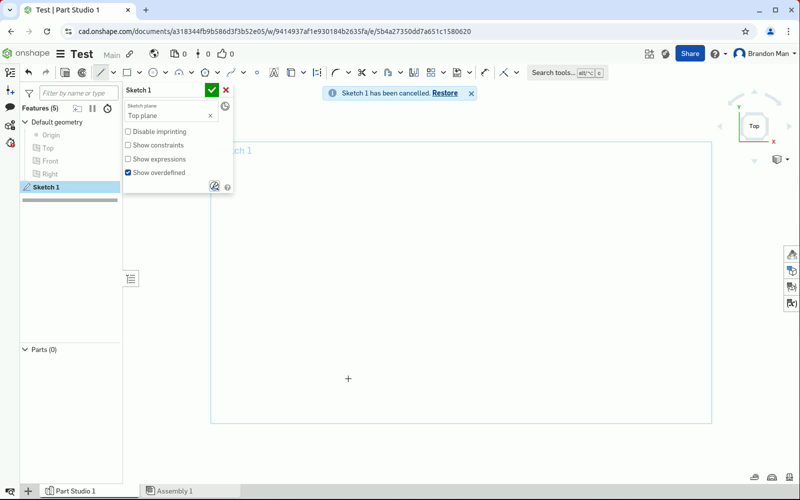
key_up(shift)
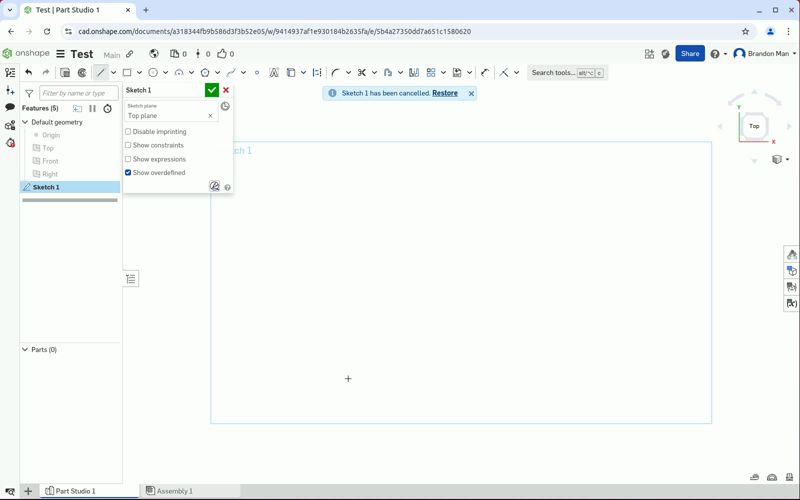
key_down(shift)
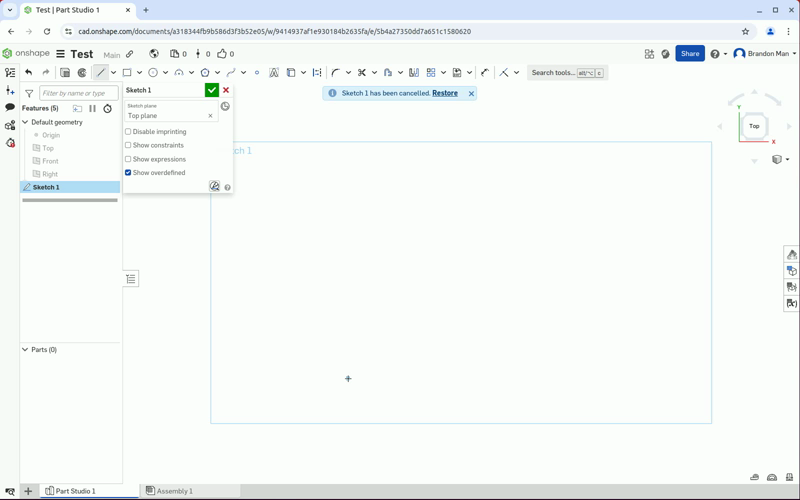
mouse_move(572, 378)
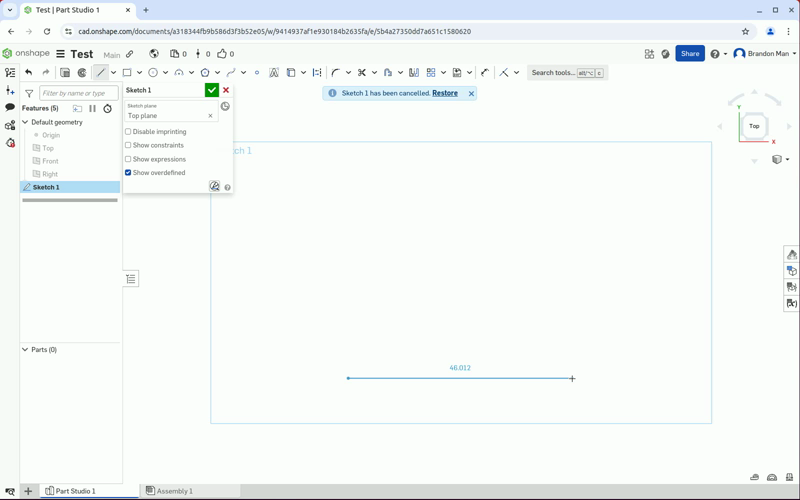
click(572, 378)
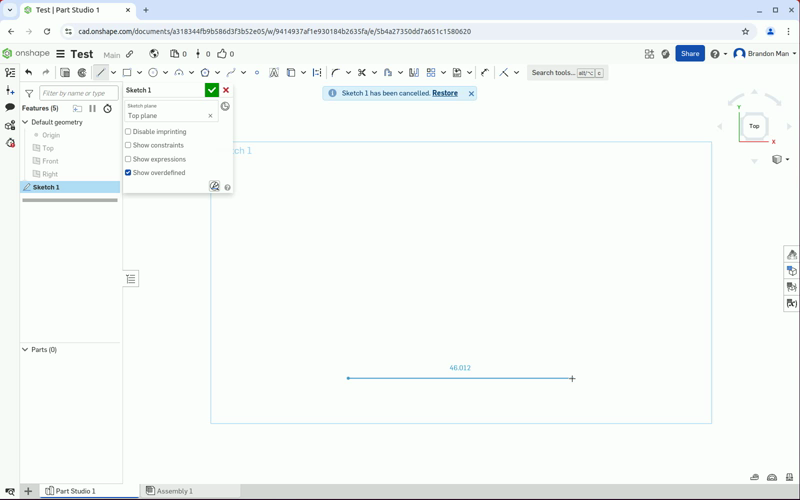
key_up(shift)
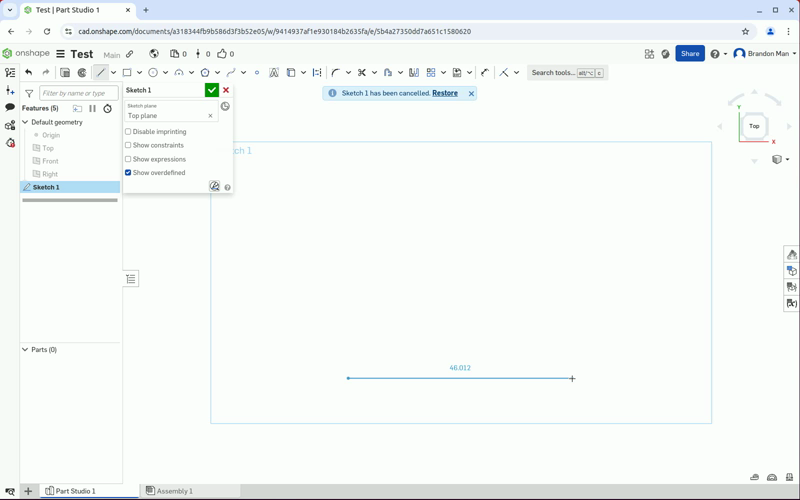
key_down(shift)
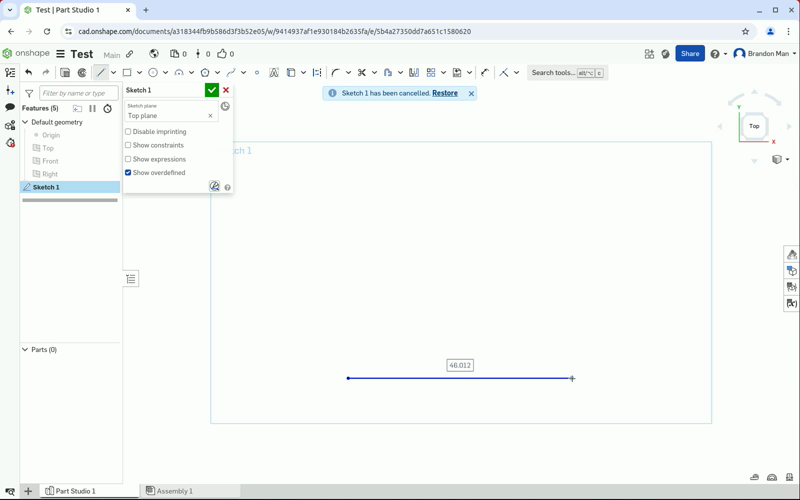
mouse_move(572, 186)
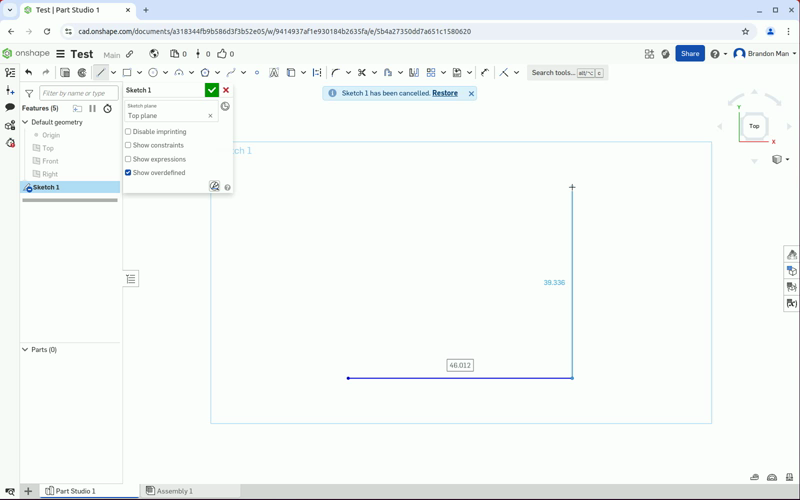
click(572, 186)
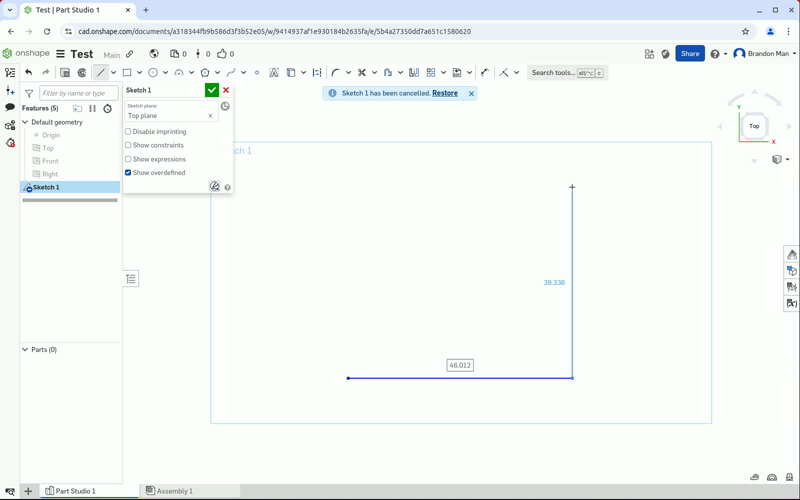
key_up(shift)
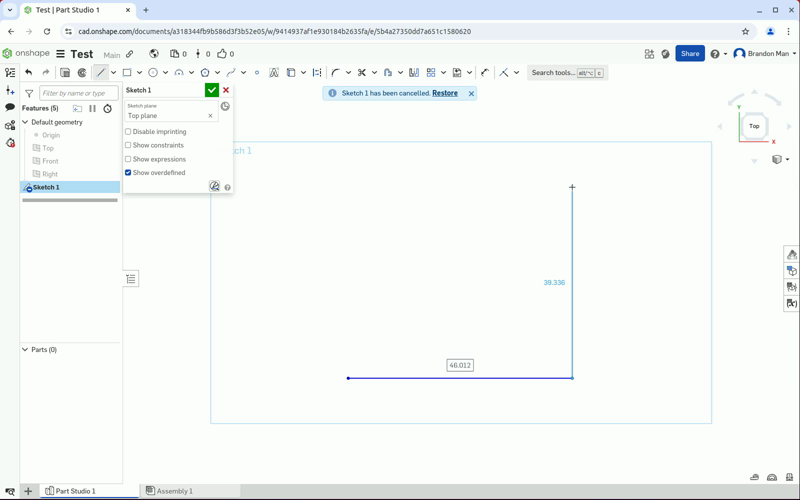
key_down(shift)
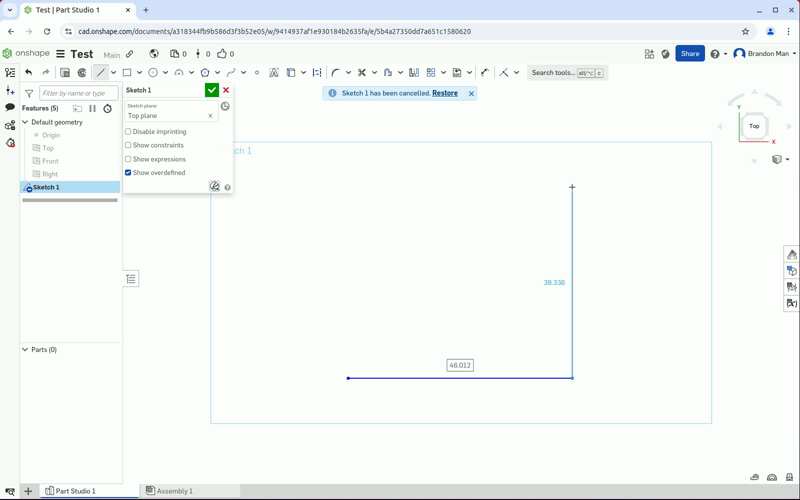
mouse_move(348, 186)
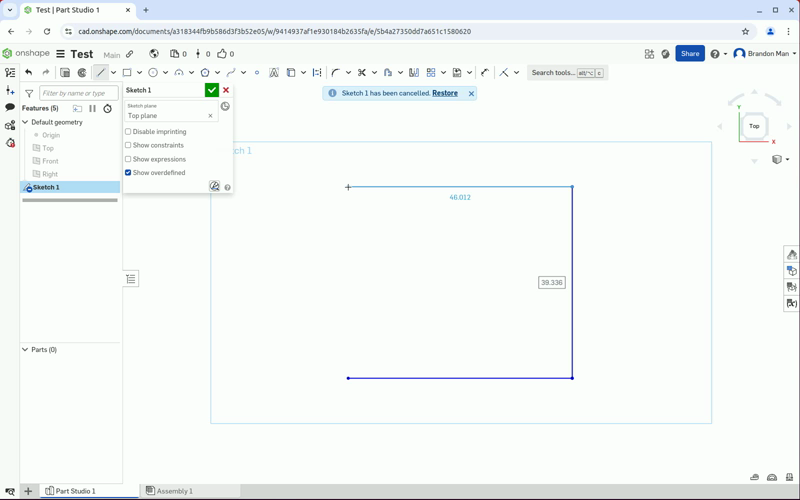
click(348, 186)
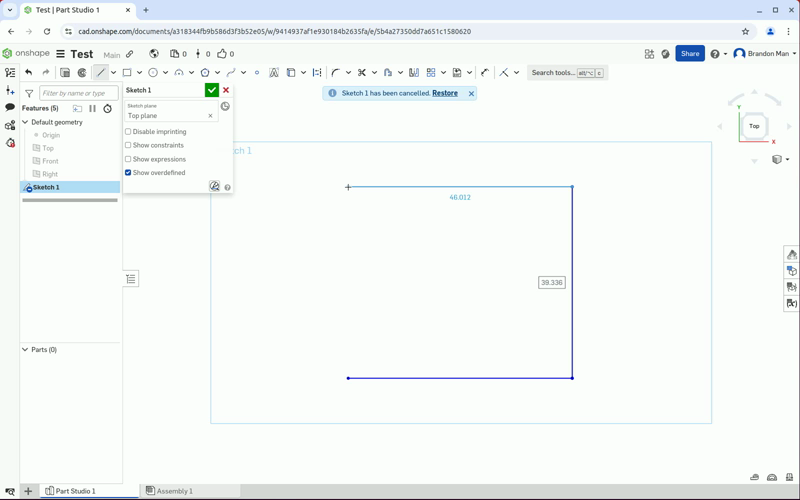
key_up(shift)
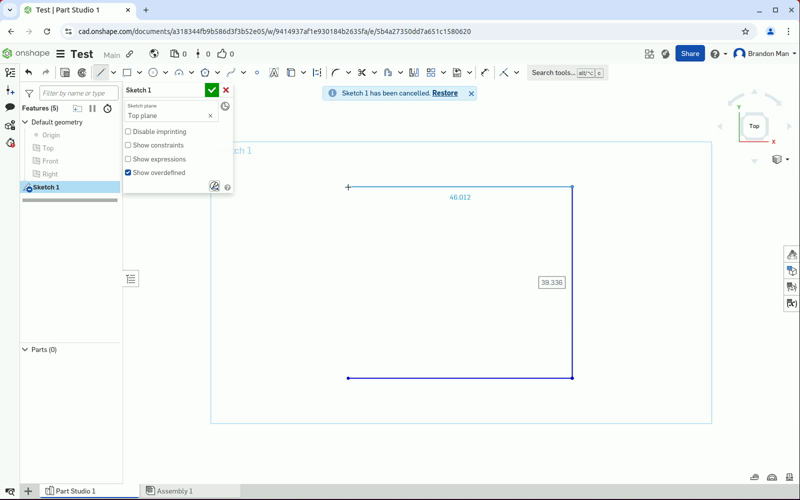
key_down(shift)
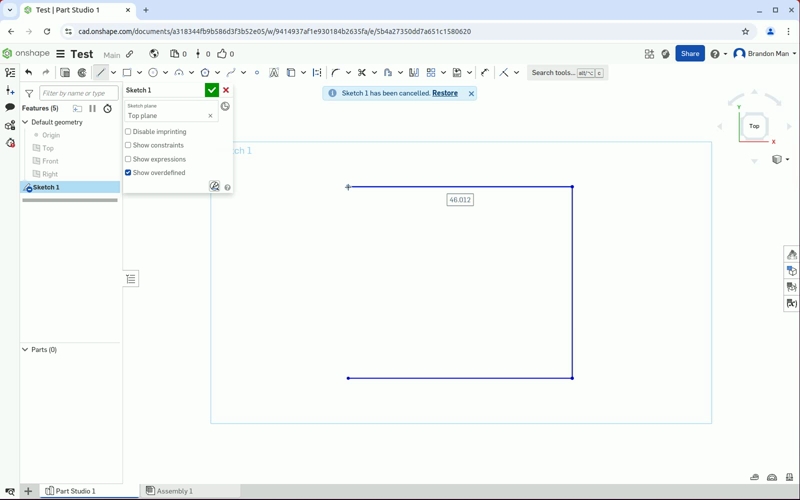
mouse_move(348, 378)
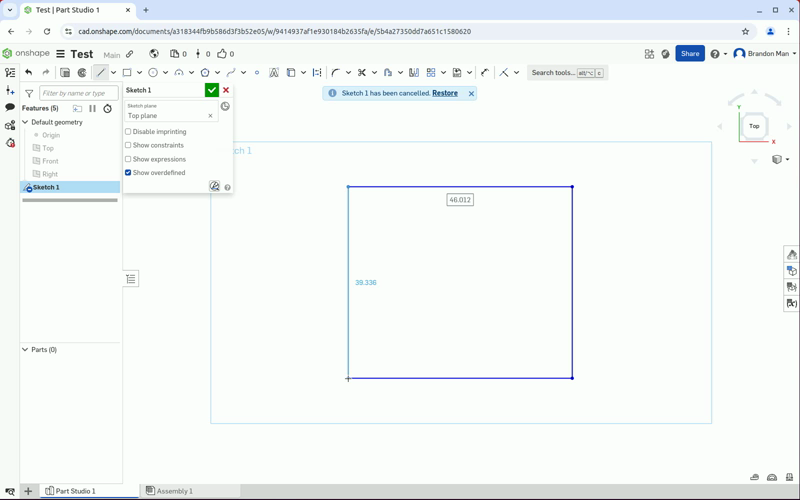
key_up(shift)
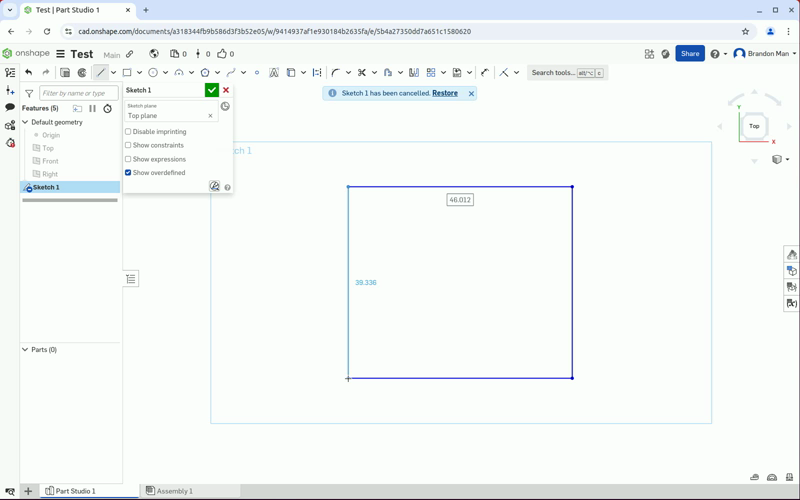
click(348, 378)
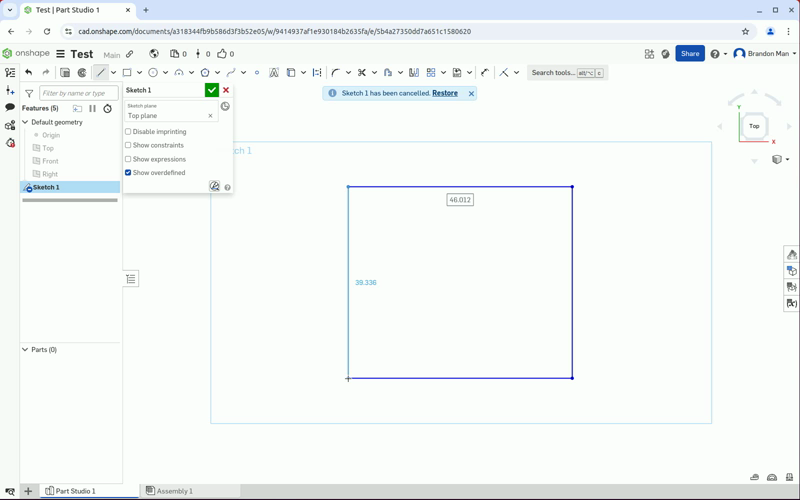
key(esc)
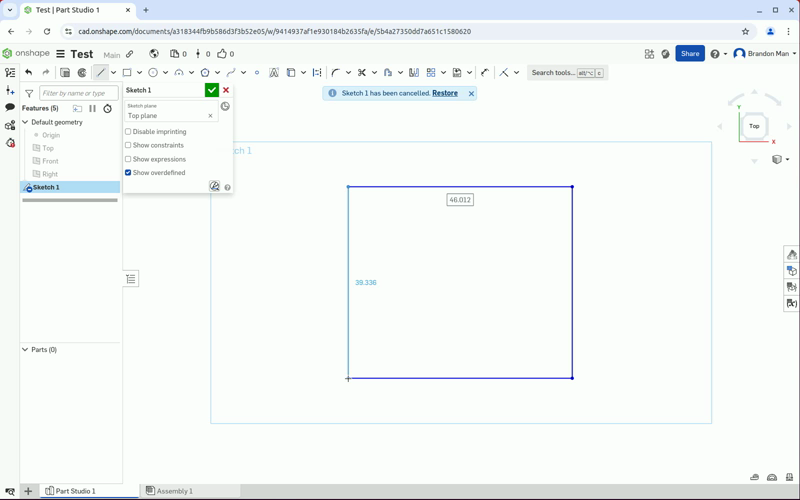
mouse_move(444, 300)
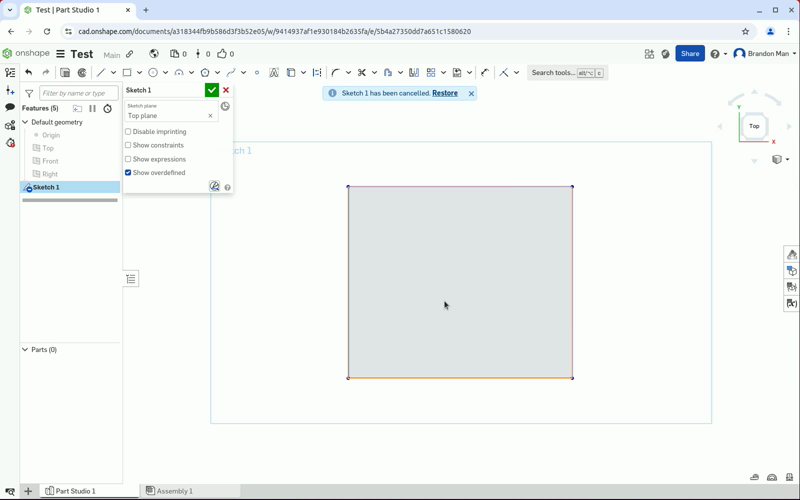
click(444, 300)
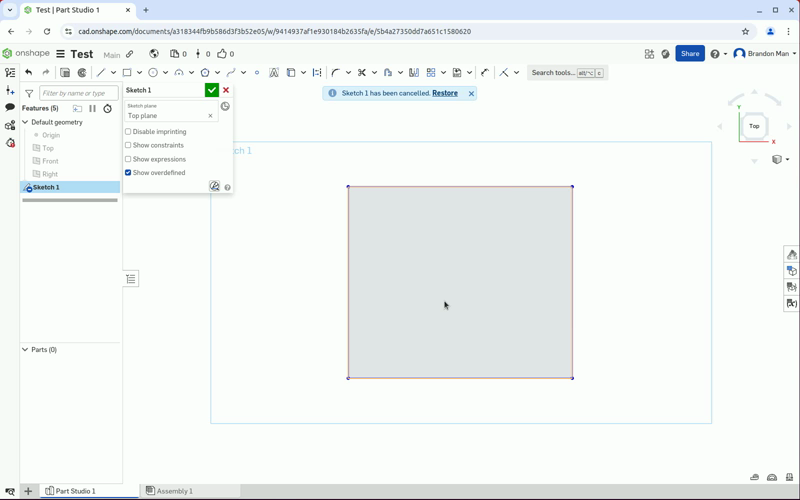
mouse_move(73, 352)
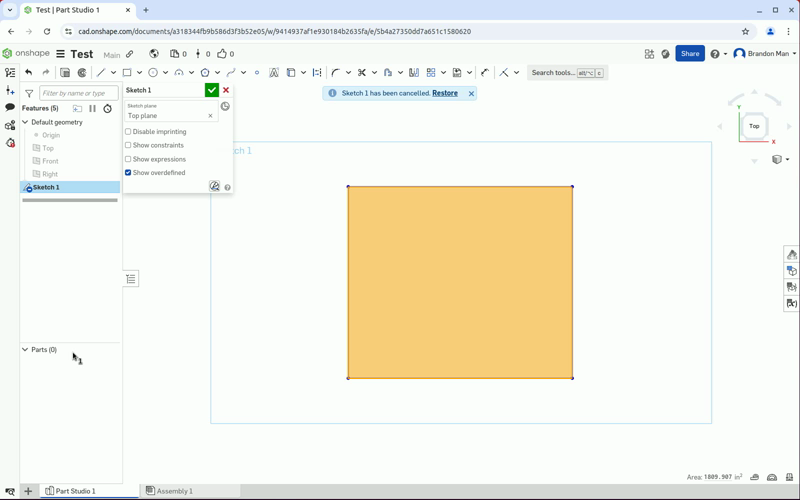
key(shift+y)
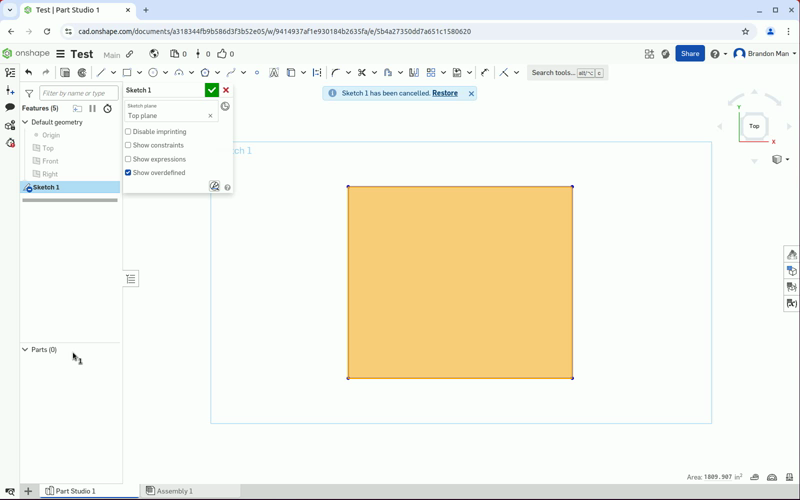
key(shift+e)
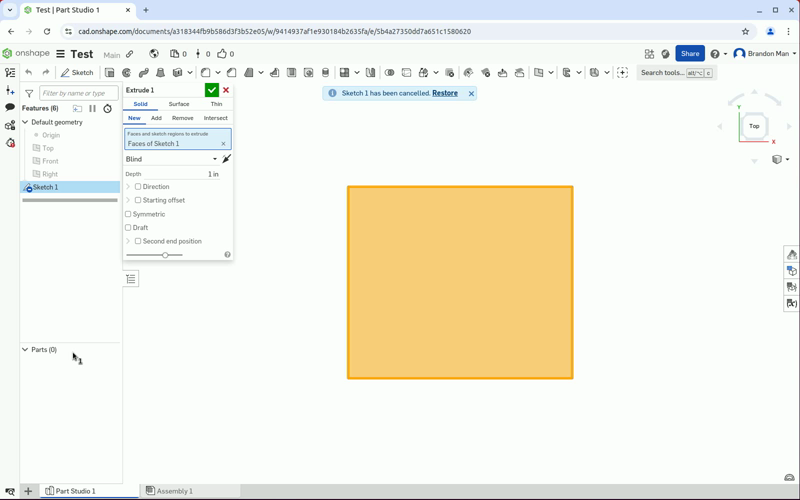
mouse_move(143, 106)
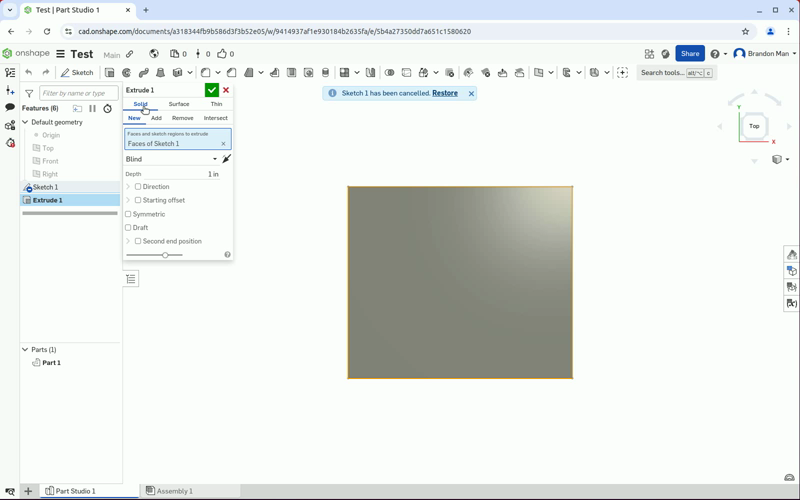
click(143, 106)
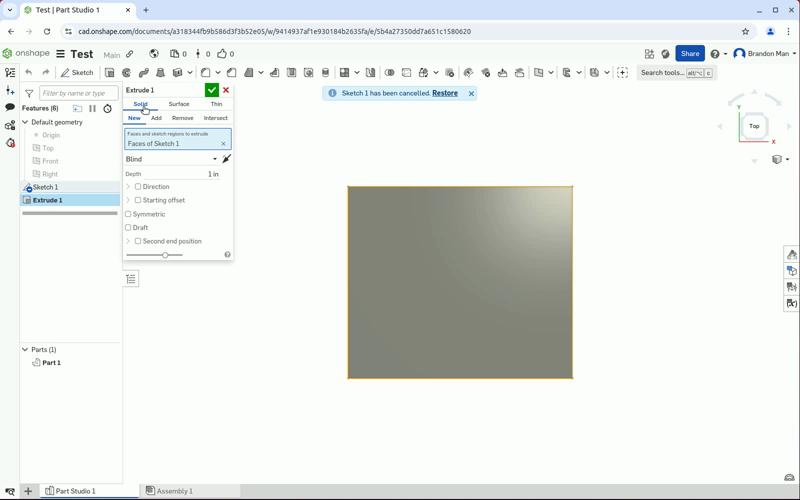
mouse_move(137, 120)
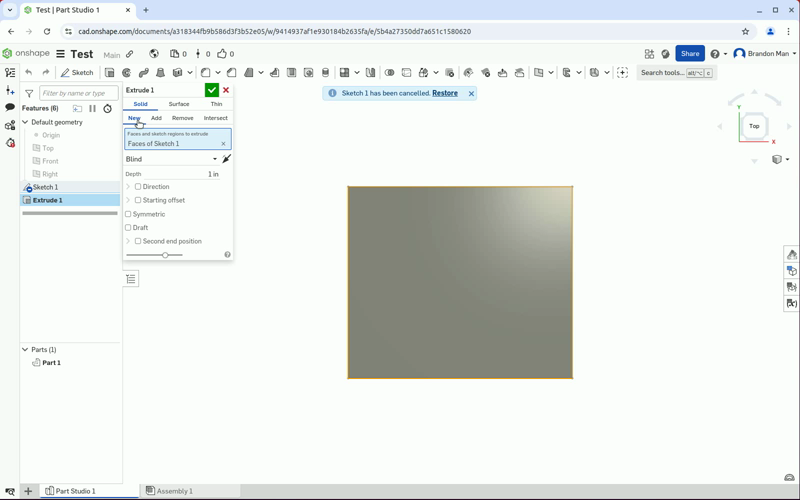
click(137, 120)
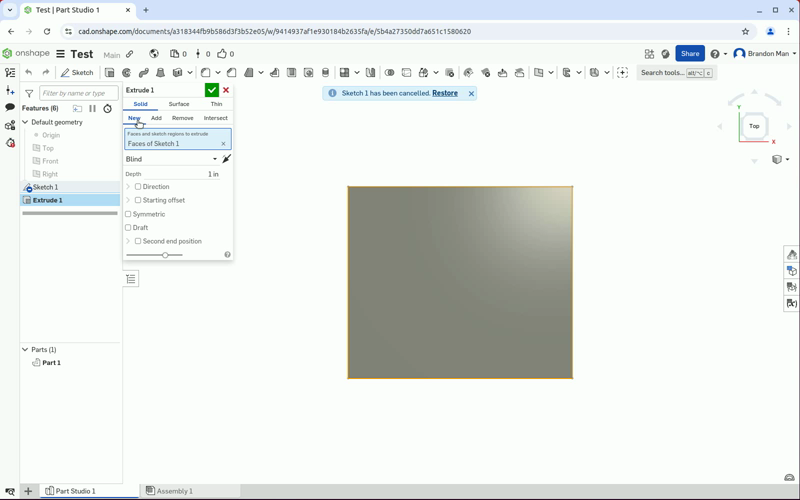
key(tab, 4)
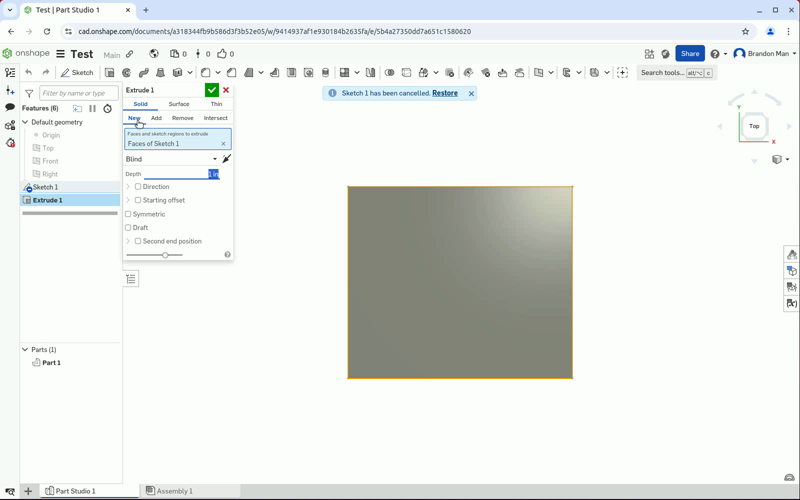
text(10.351)
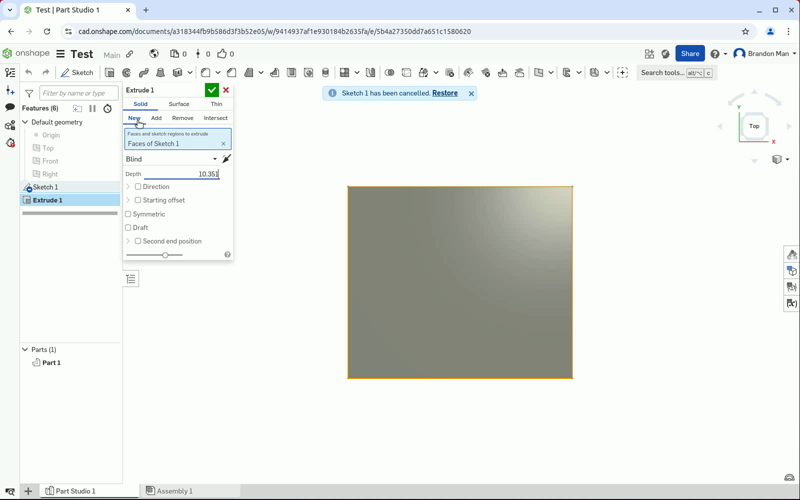
key(enter)
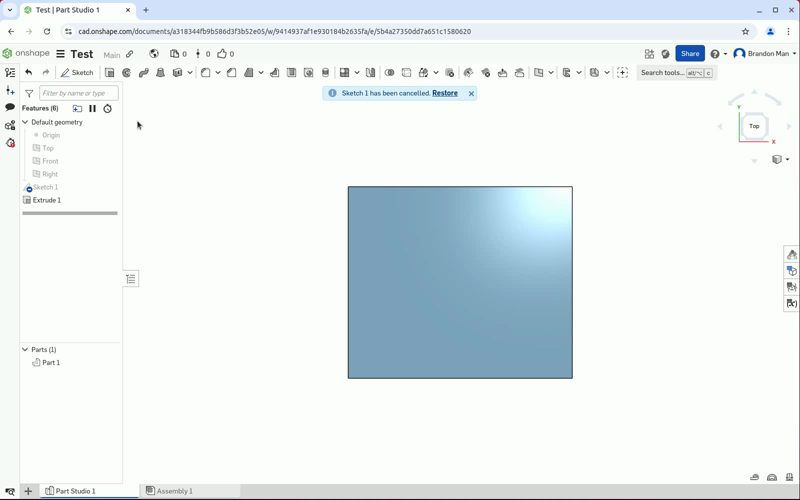
key(shift+h)
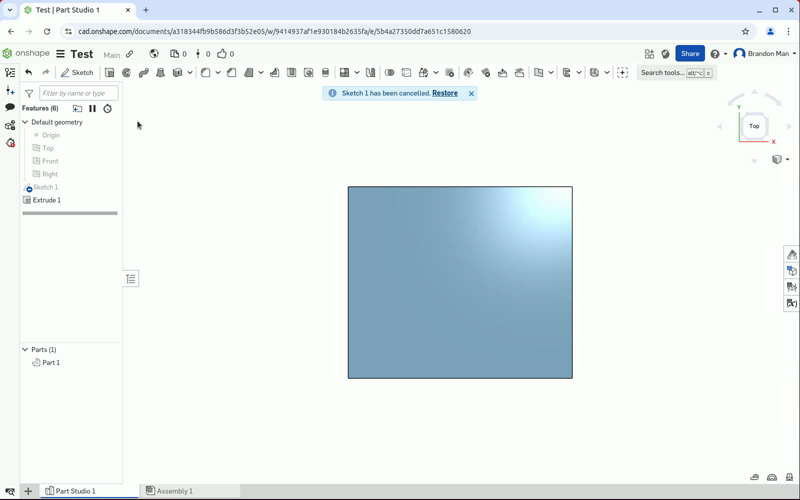
key(shift+h)
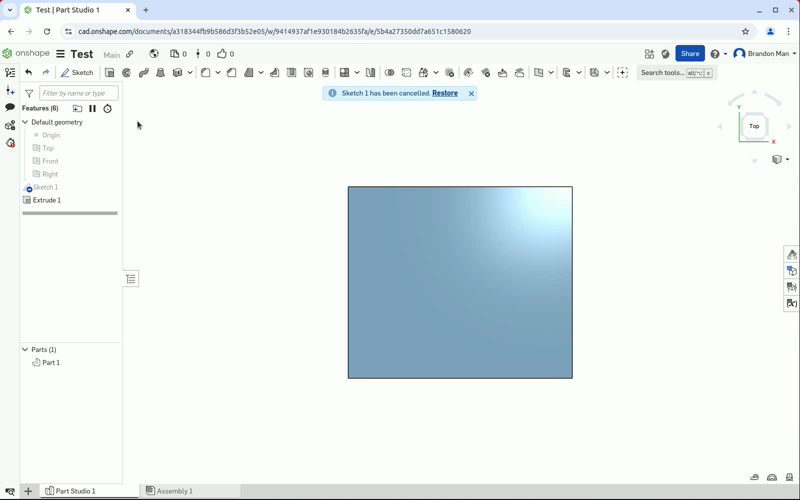
mouse_move(73, 189)
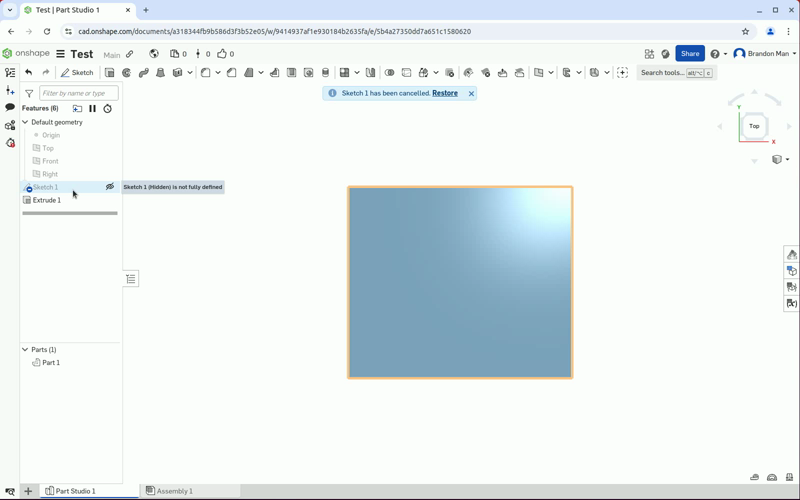
click(73, 189)
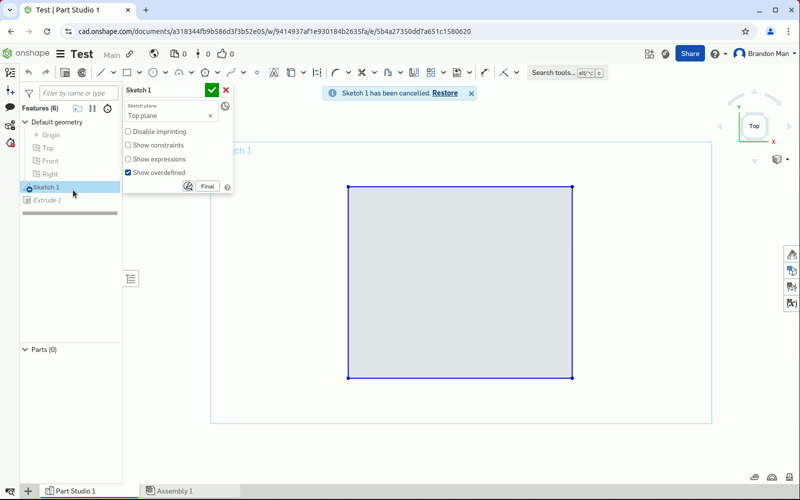
mouse_move(229, 92)
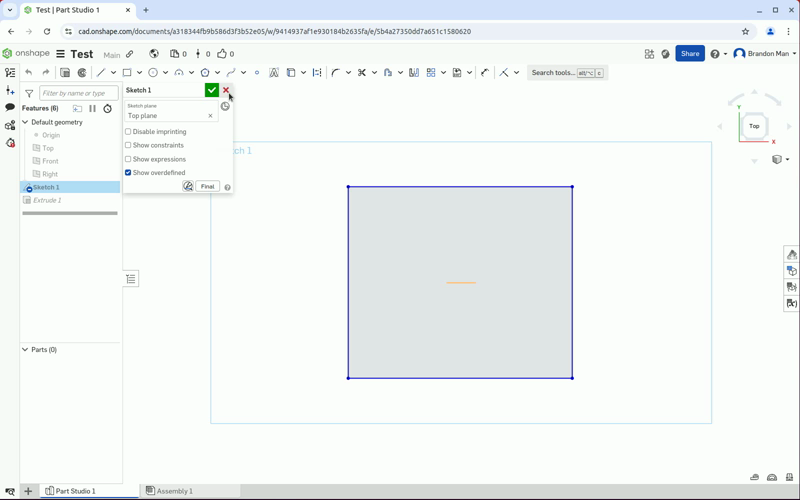
click(229, 92)
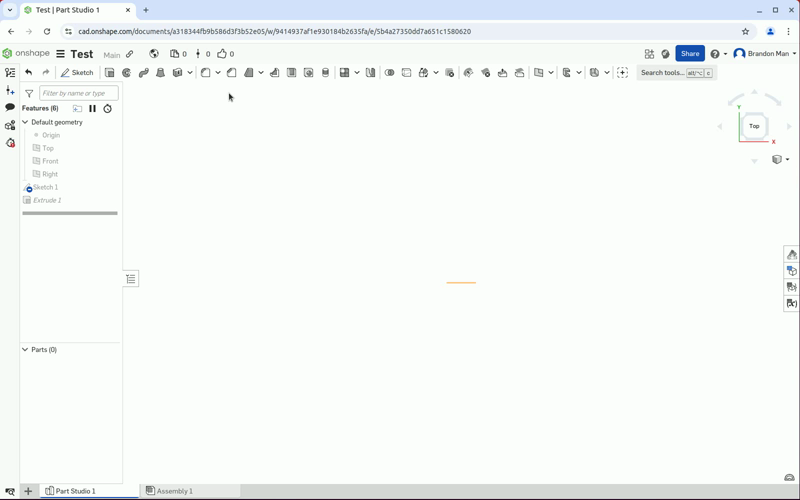
mouse_move(541, 75)
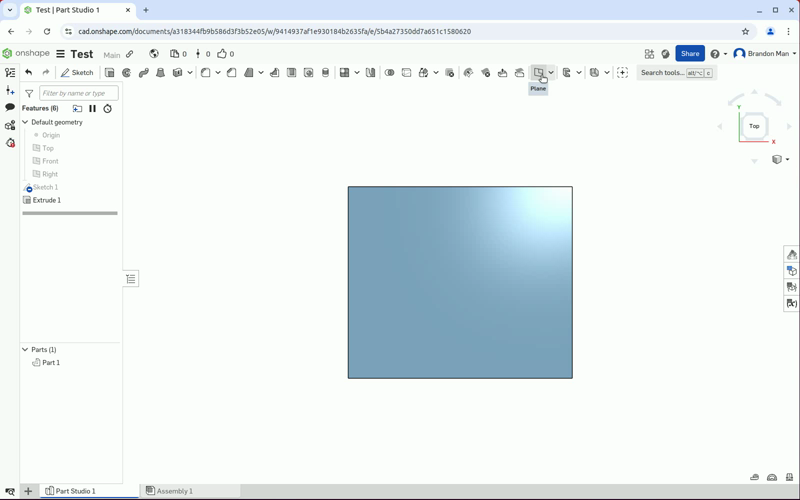
click(541, 75)
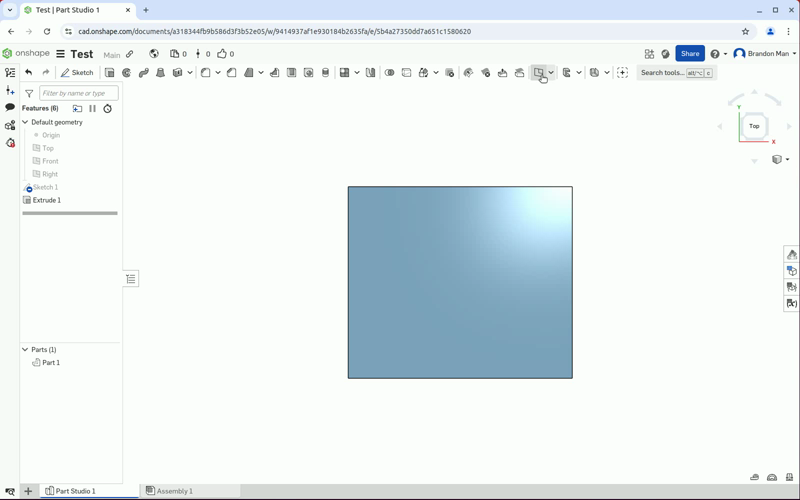
mouse_move(73, 150)
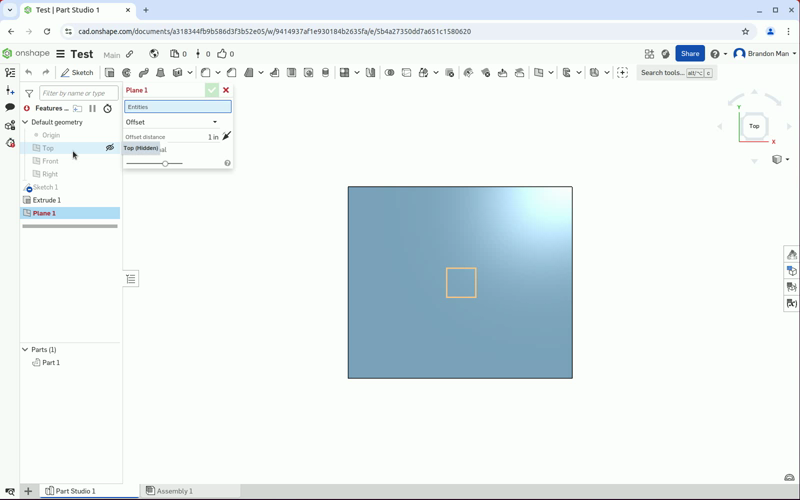
click(73, 150)
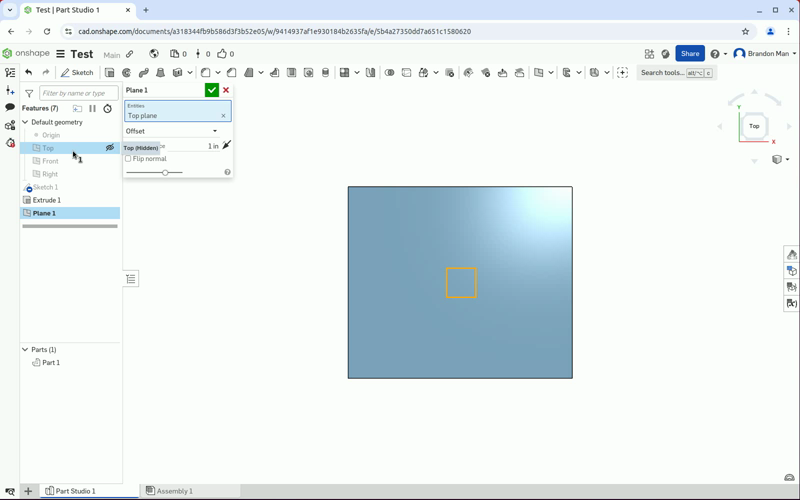
key(tab, 2)
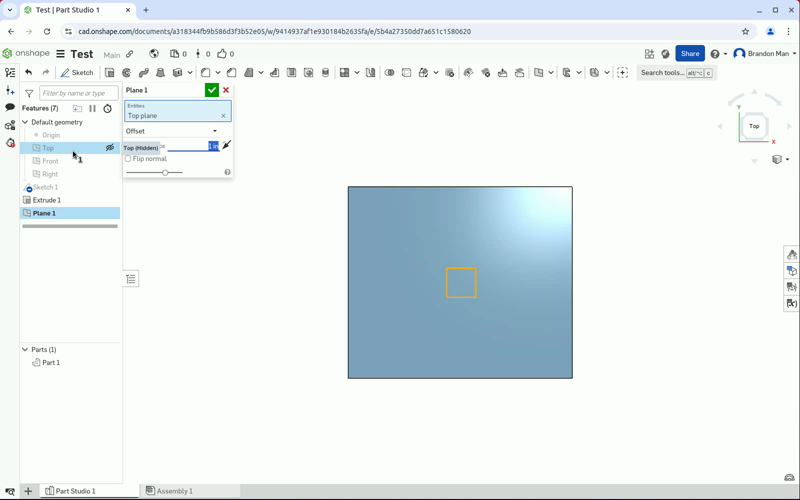
text(10.352)
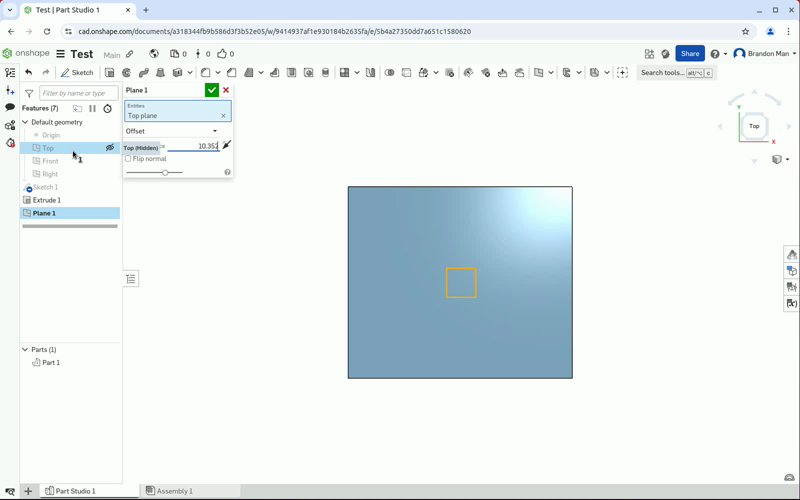
key(enter, 2)
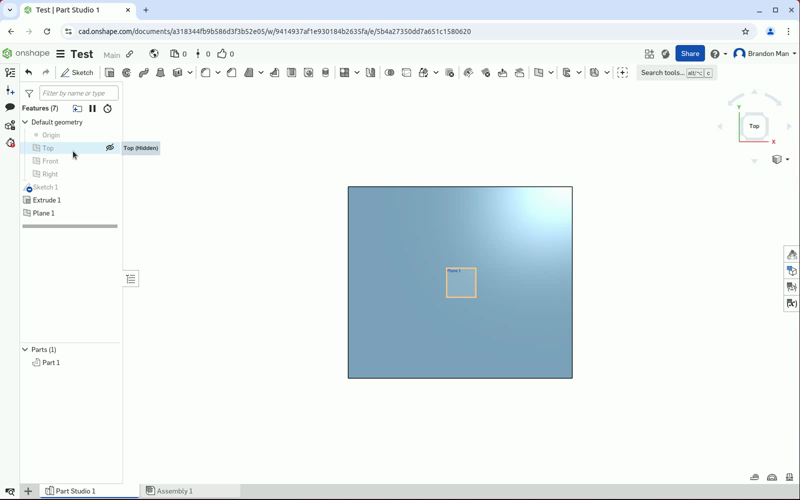
key(shift+s)
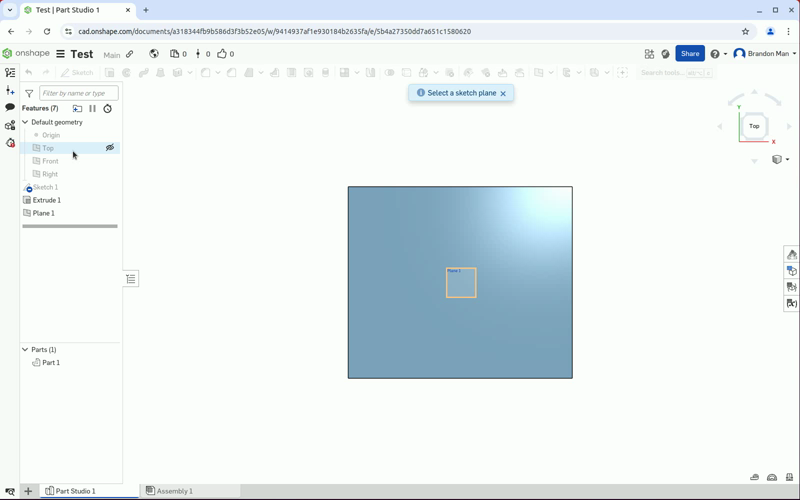
mouse_move(73, 215)
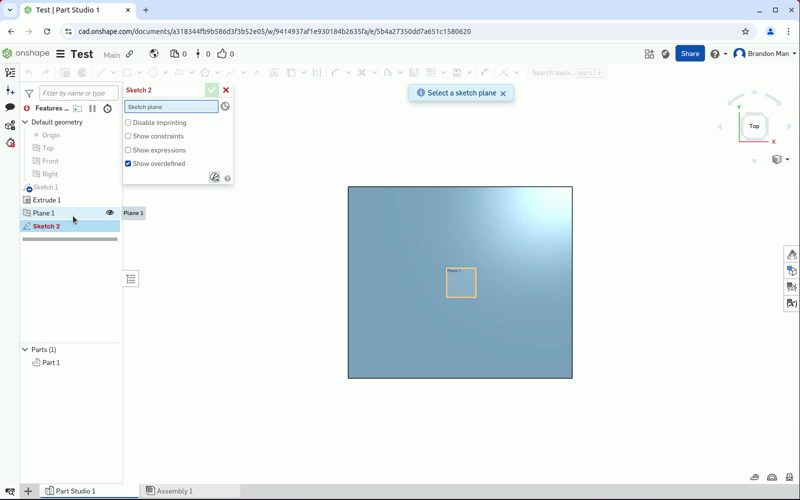
click(73, 215)
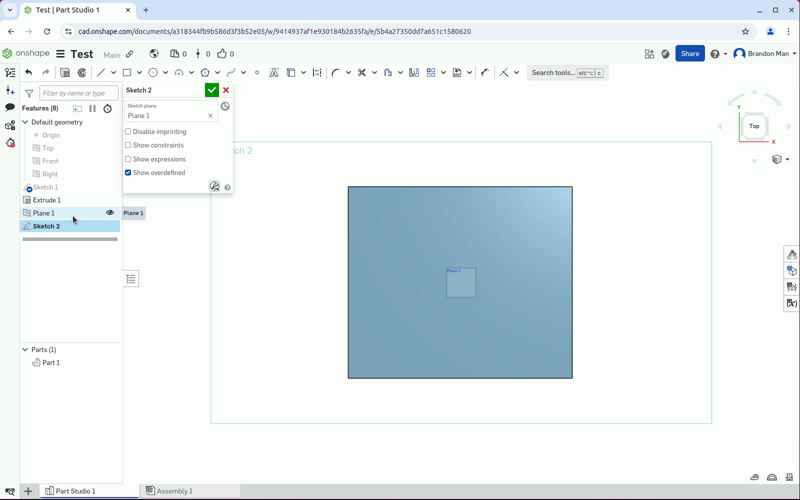
mouse_move(73, 352)
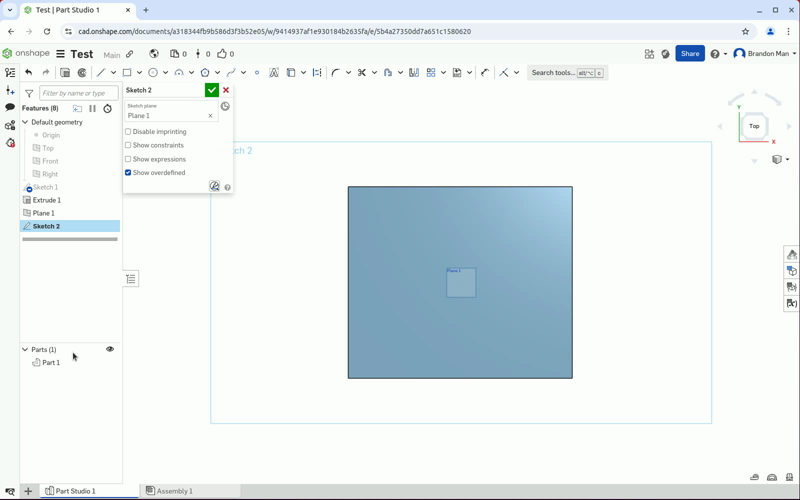
key(y)
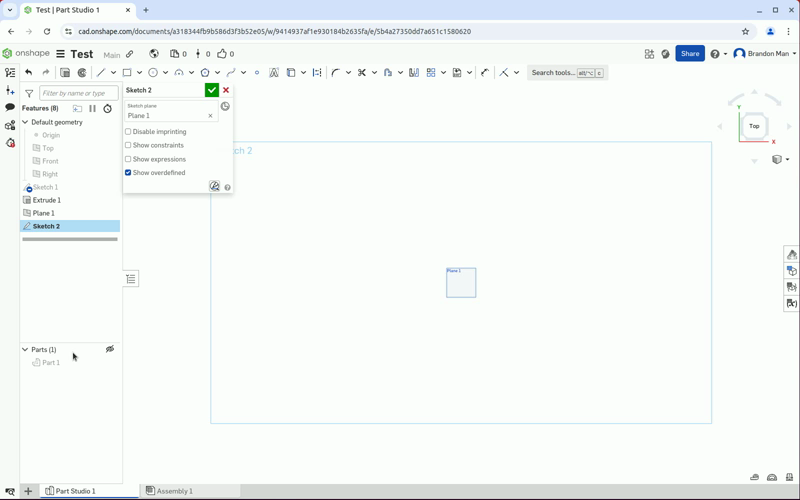
key(c)
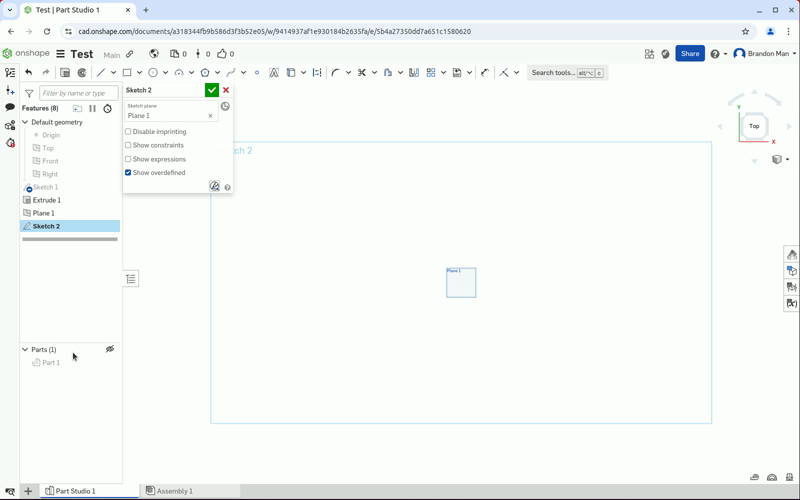
key_down(shift)
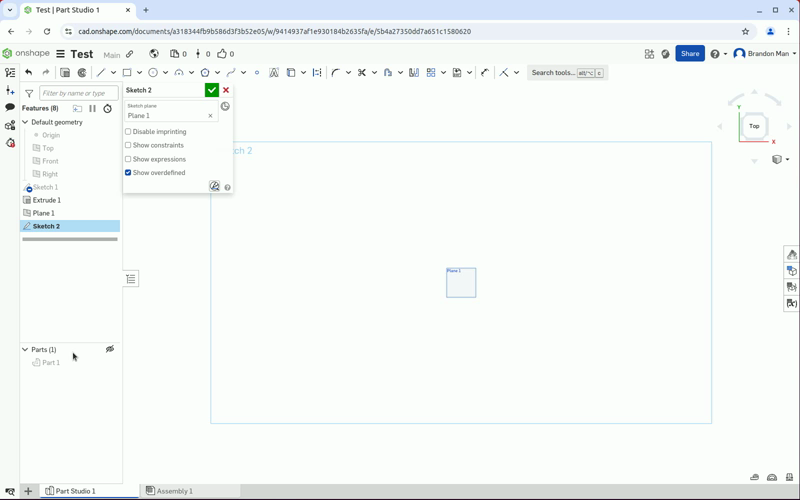
mouse_move(461, 282)
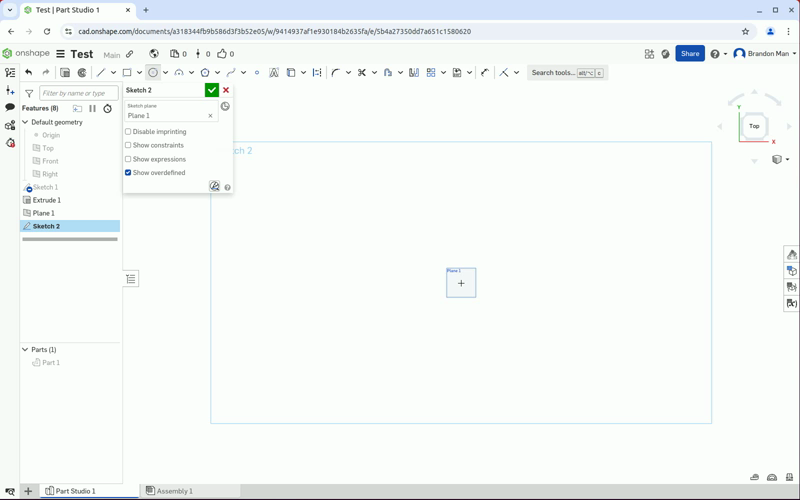
click(461, 282)
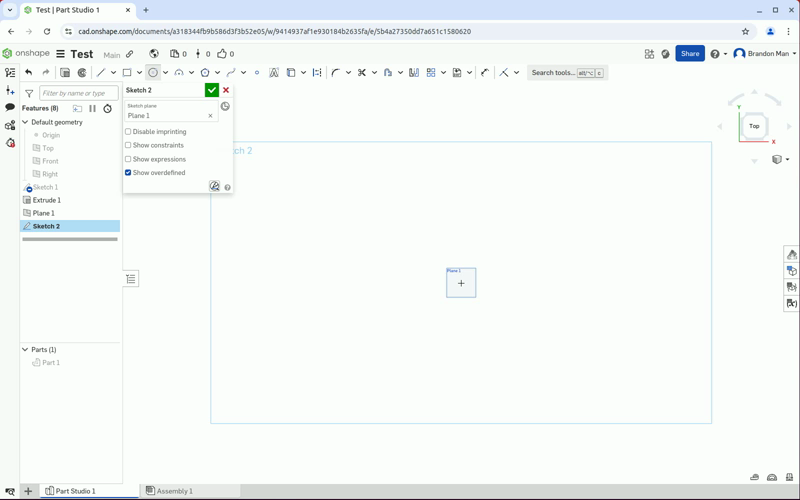
key_up(shift)
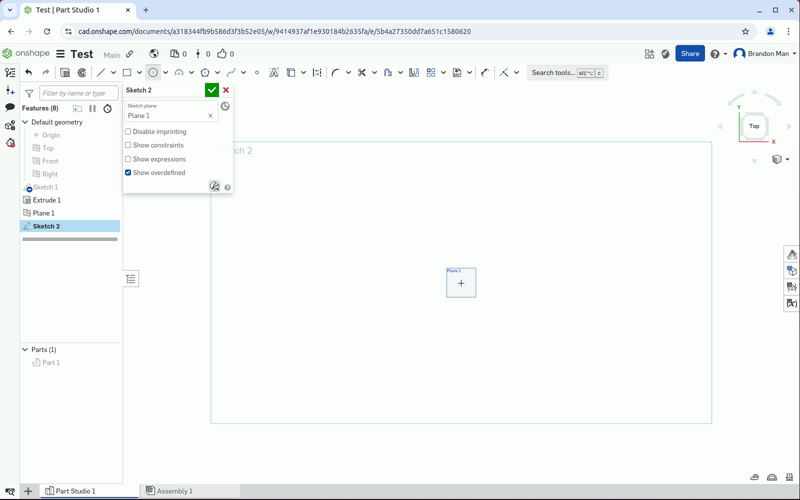
mouse_move(500, 282)
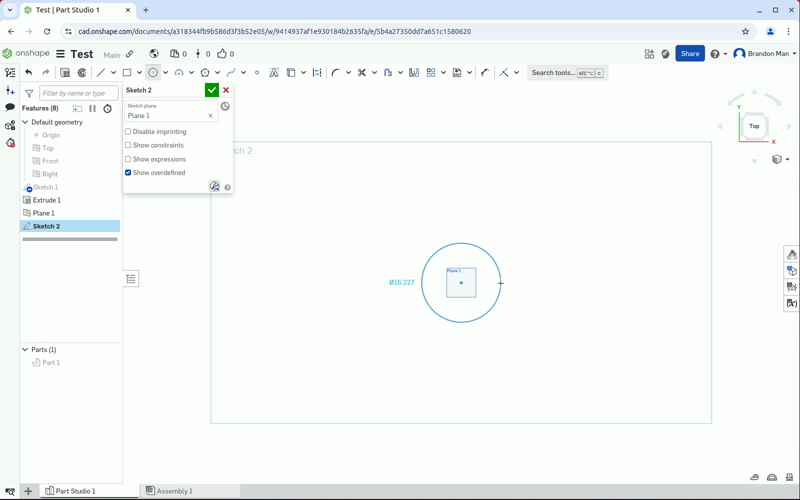
click(500, 282)
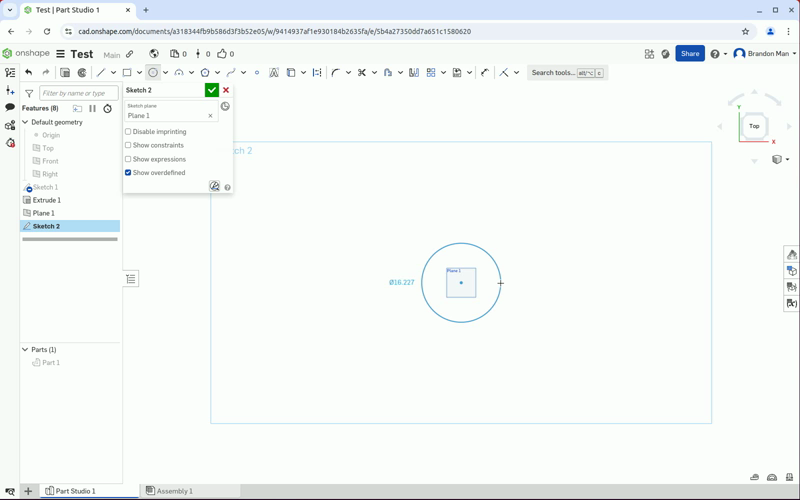
key(esc)
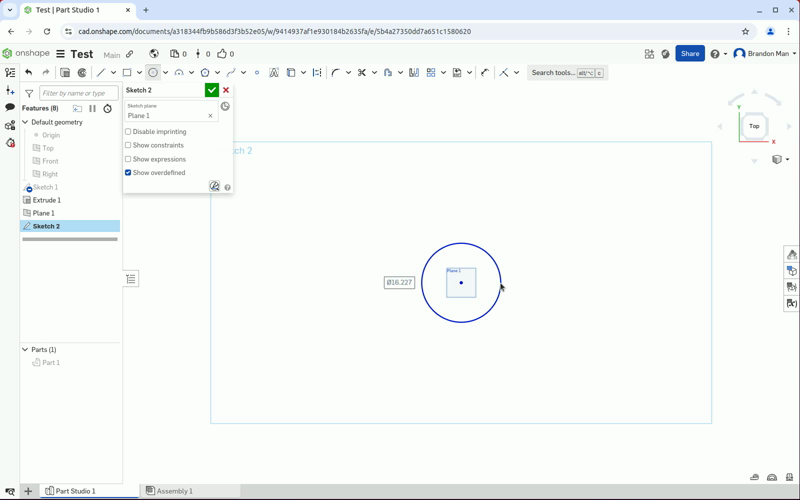
mouse_move(458, 294)
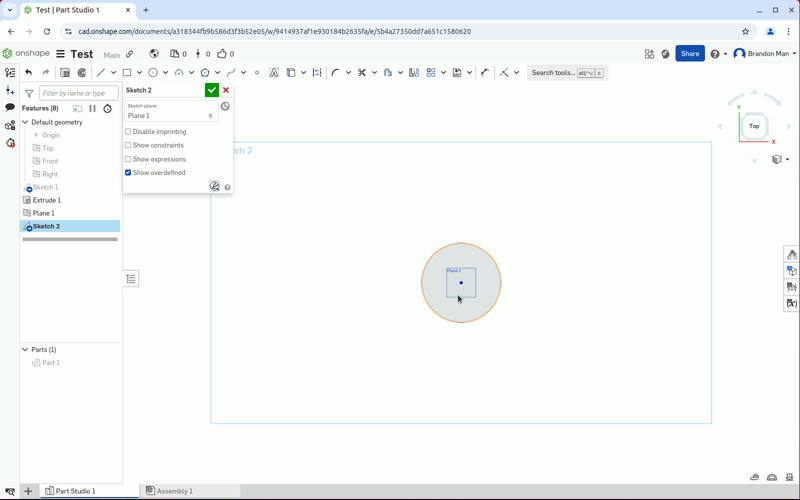
click(458, 294)
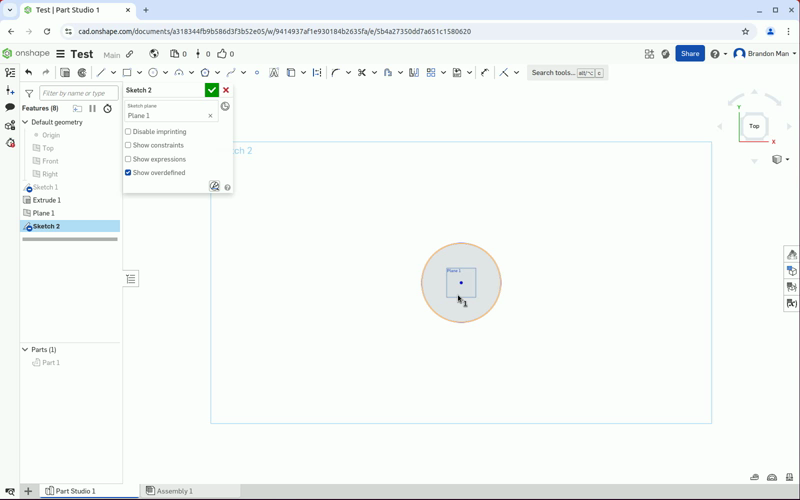
mouse_move(73, 352)
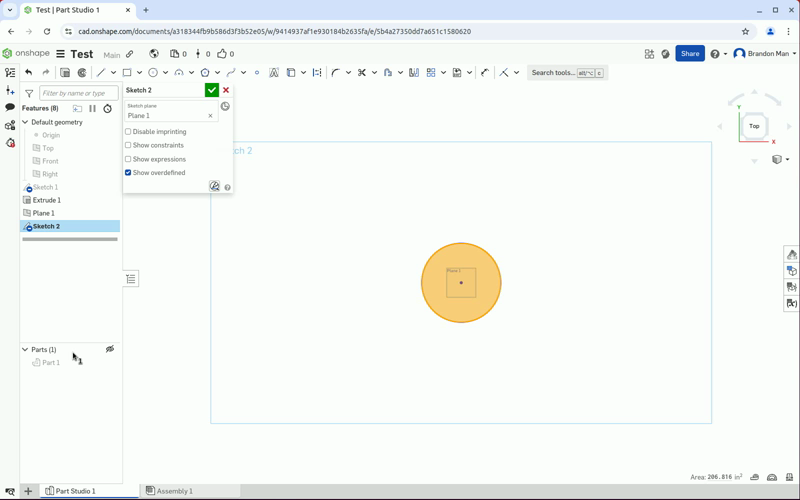
key(shift+y)
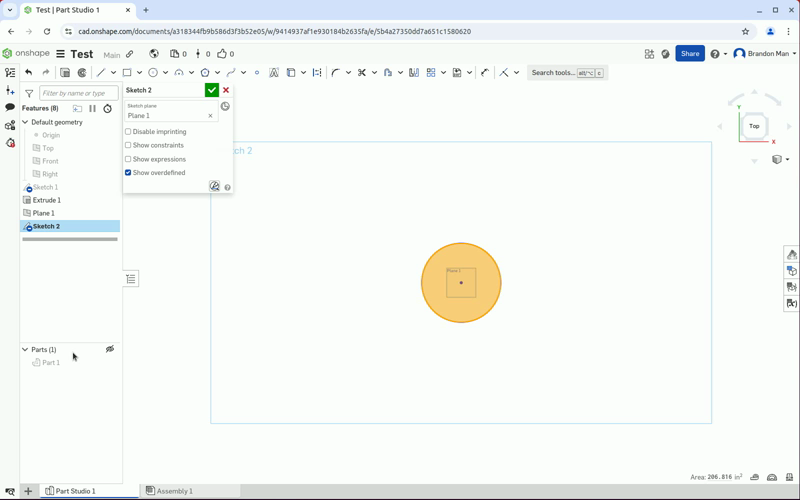
key(shift+e)
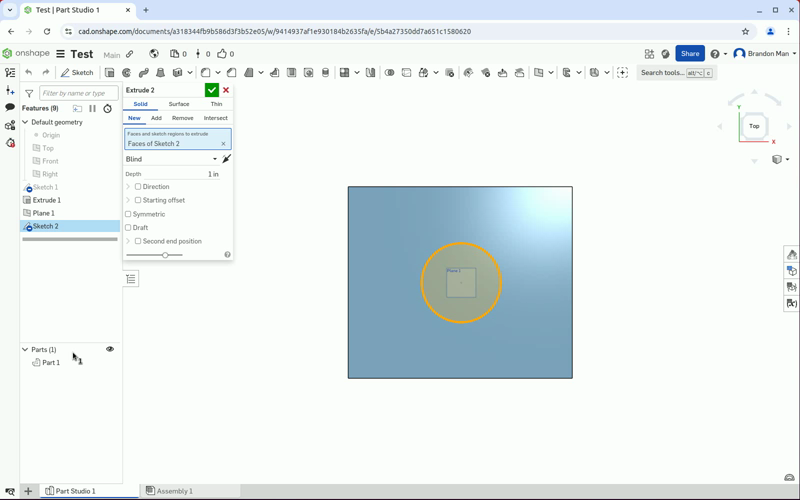
mouse_move(143, 106)
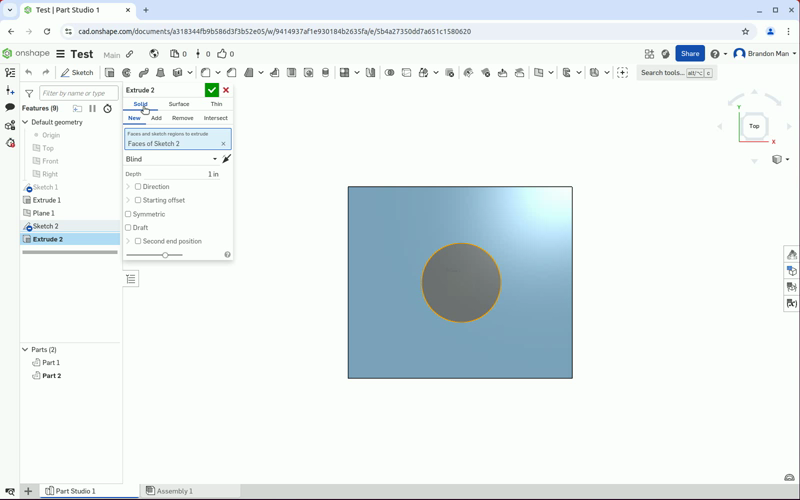
click(143, 106)
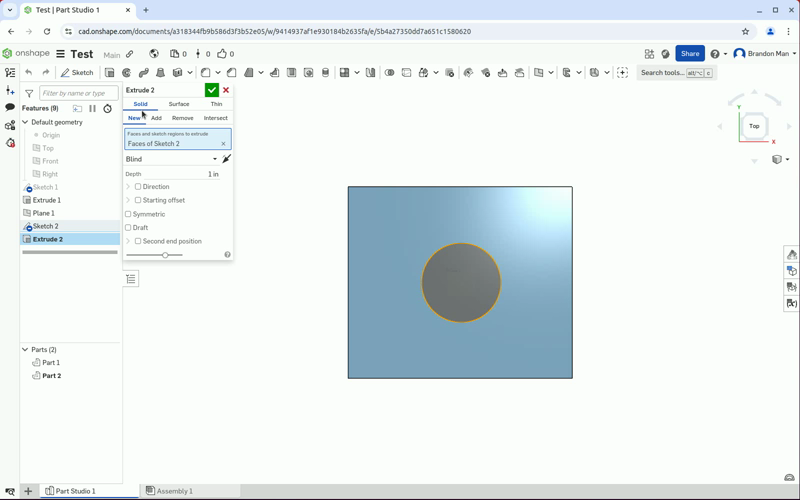
mouse_move(137, 120)
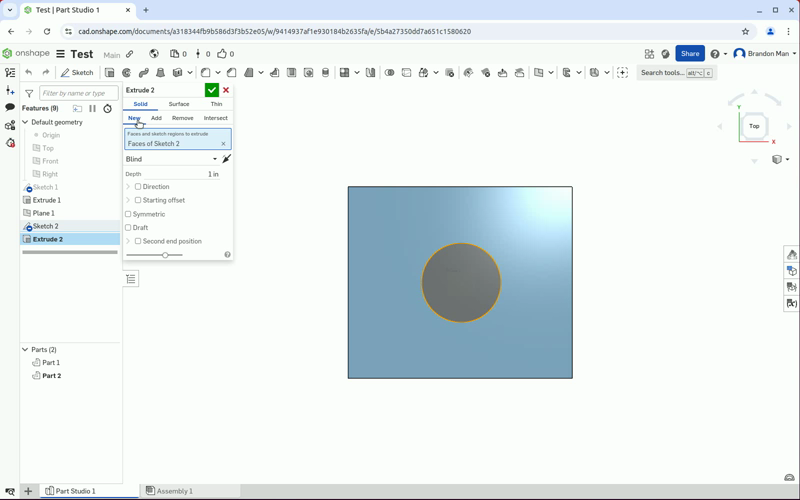
click(137, 120)
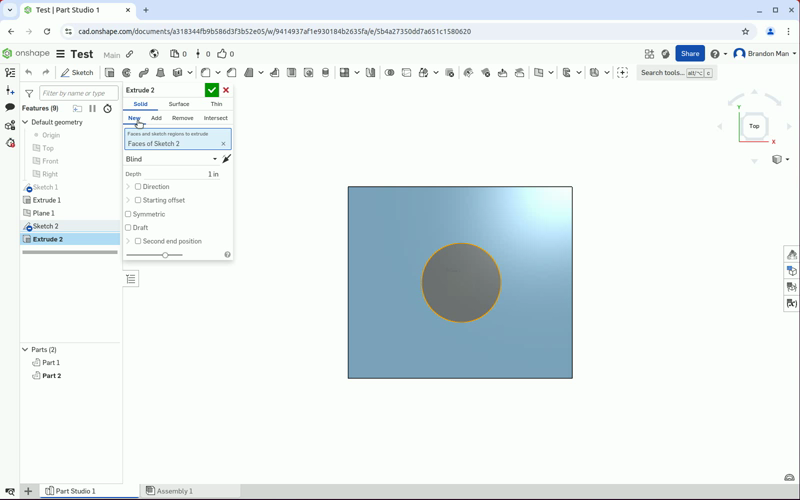
key(tab, 4)
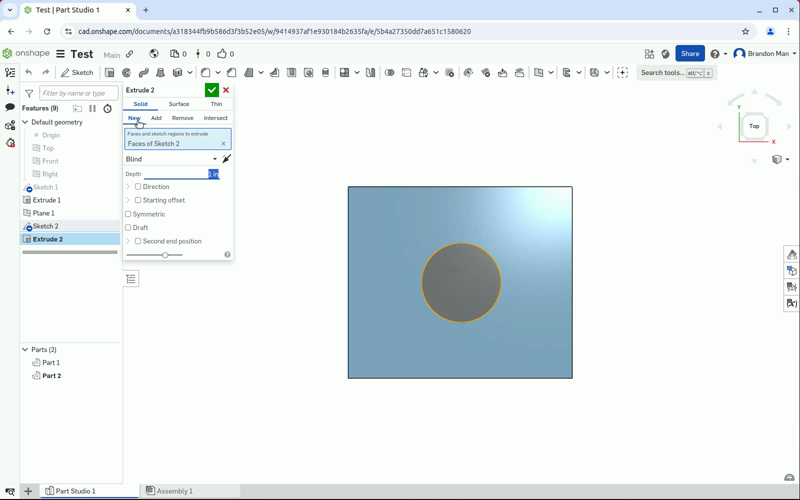
text(10.351)
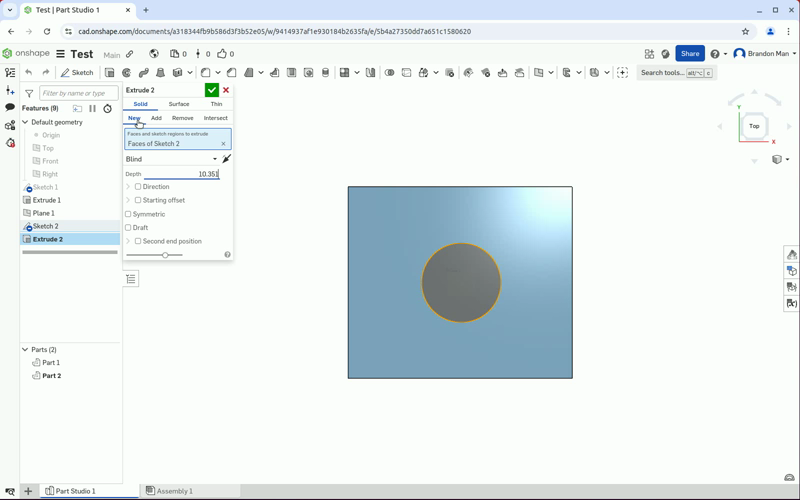
key(enter)
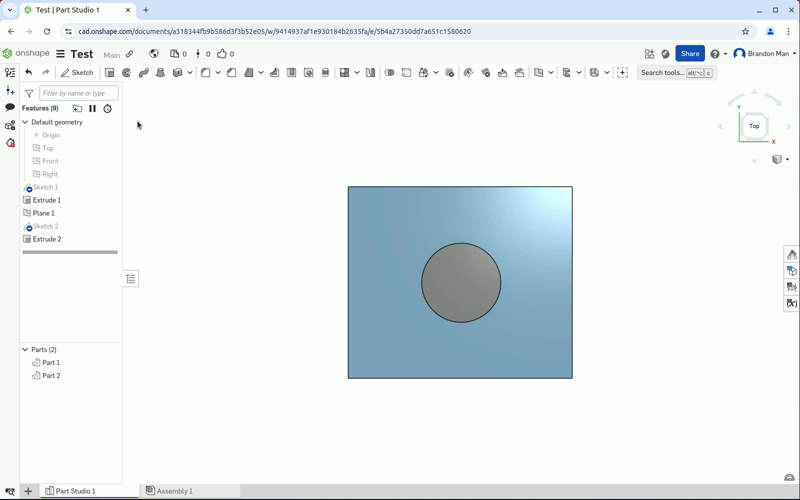
key(shift+h)
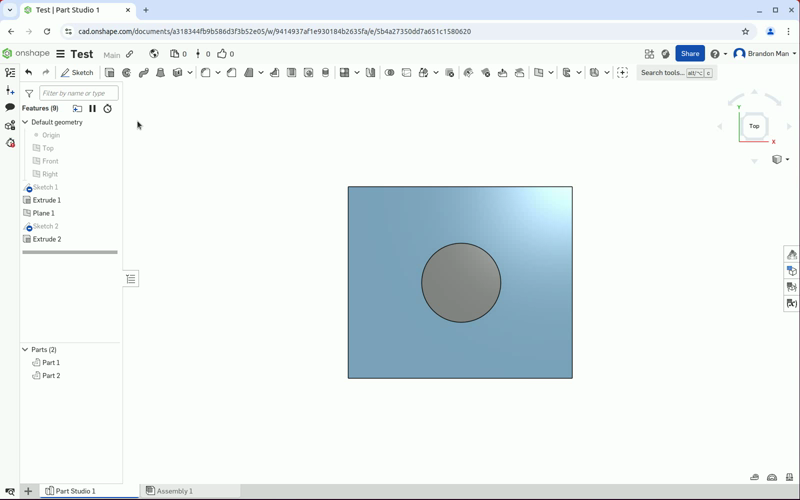
key(shift+h)
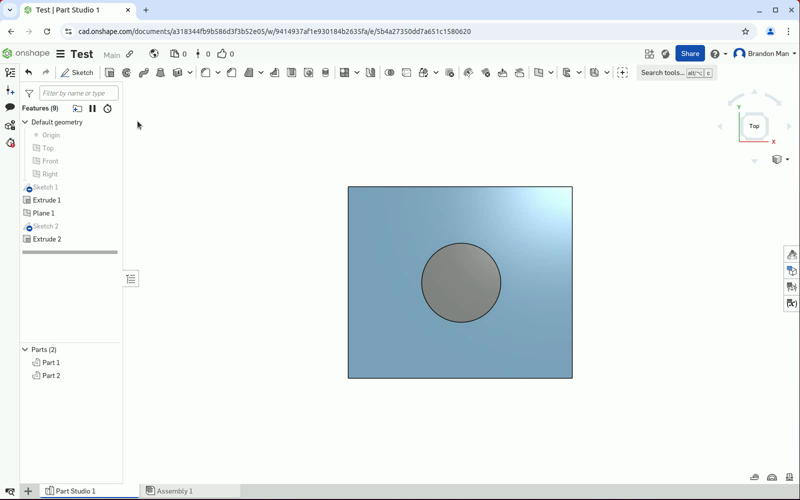
key(shift+7)
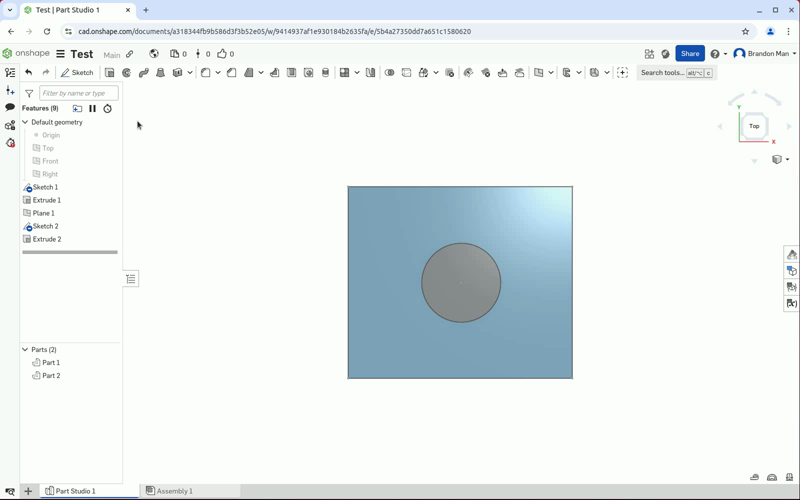
key(up, 3)
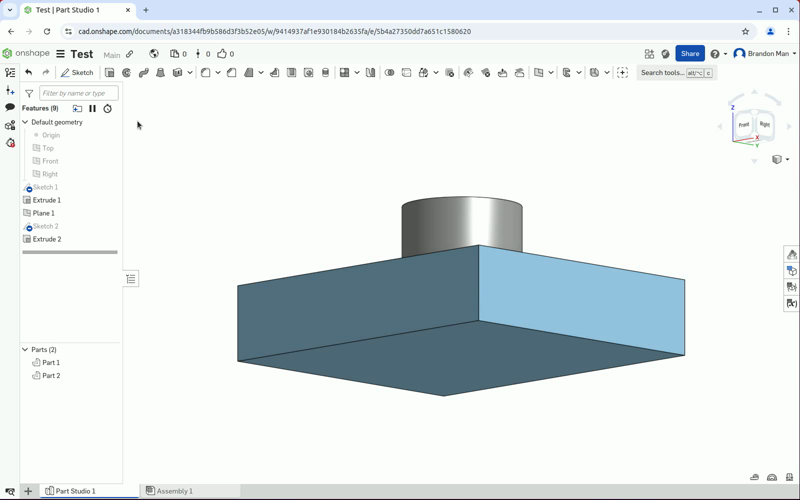
key(left, 3)
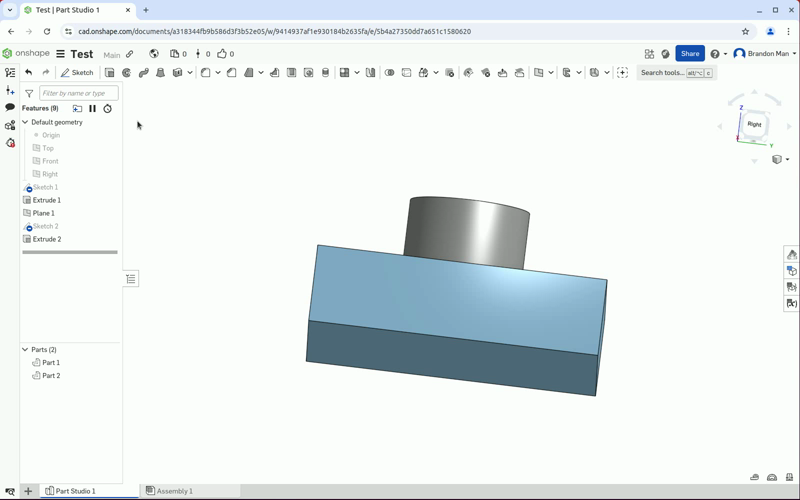
key(right, 3)
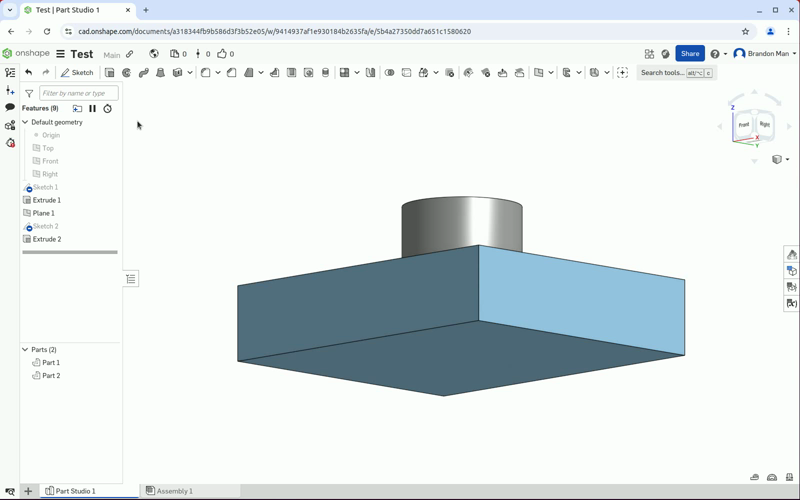
key(down, 3)
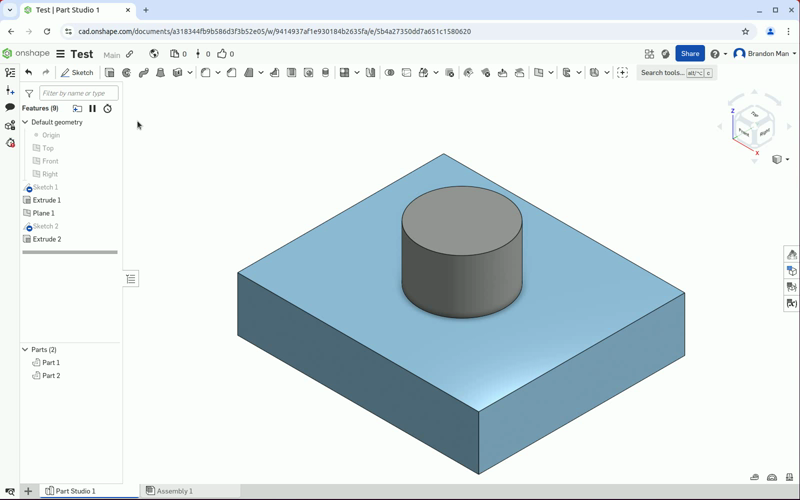
mouse_move(73, 189)
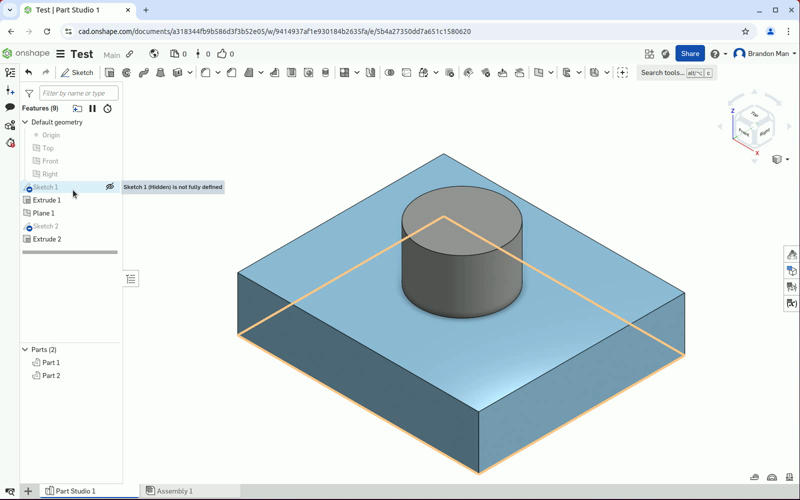
click(73, 189)